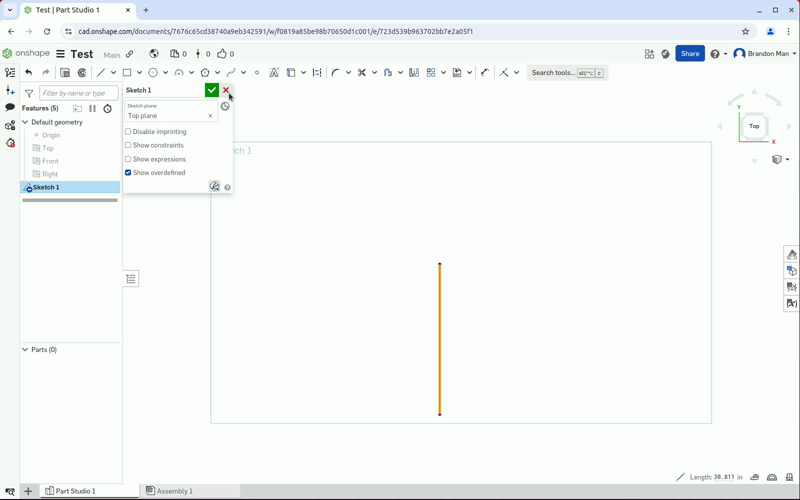
key(shift+h)
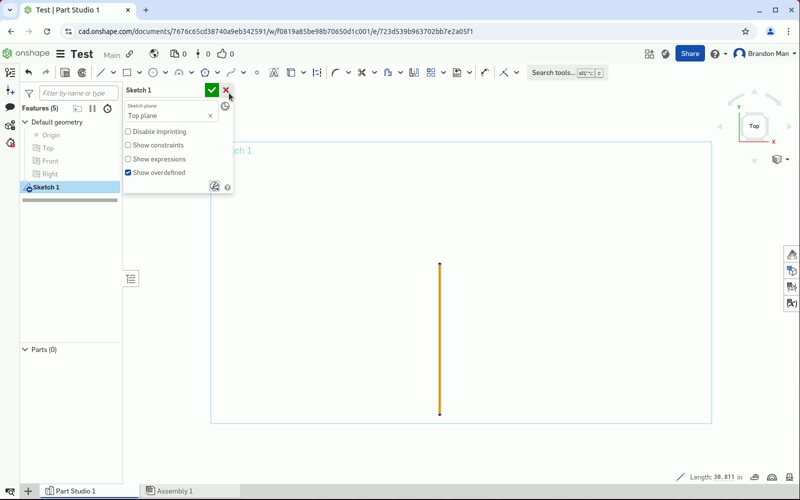
key(shift+s)
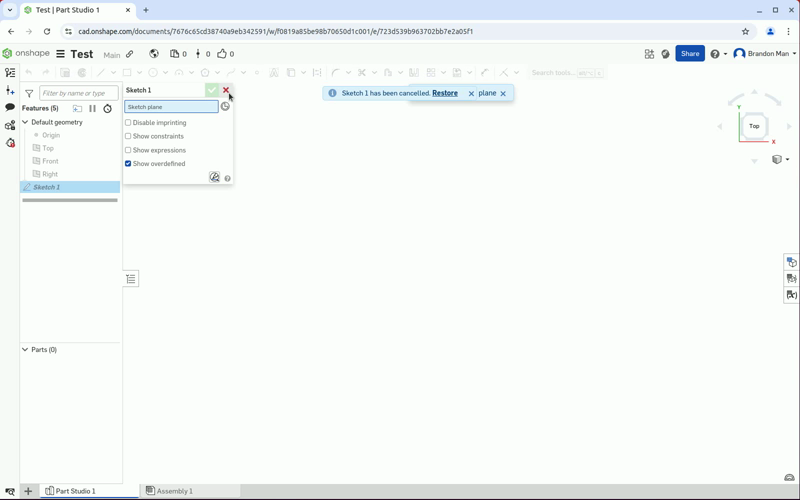
mouse_move(73, 150)
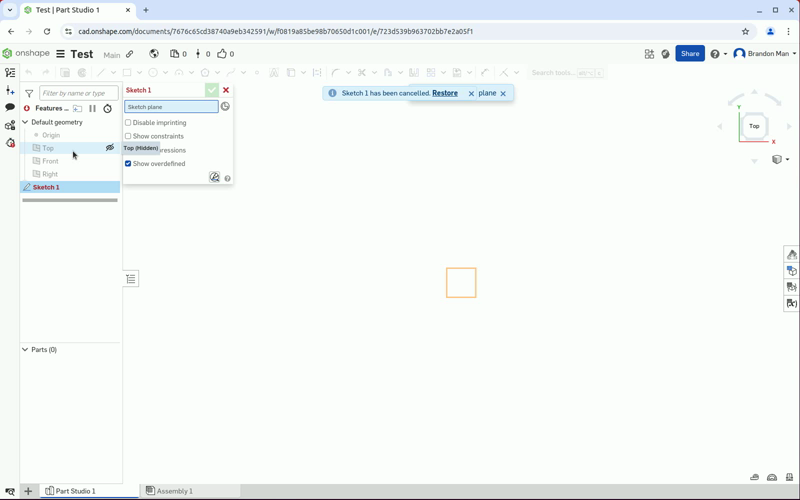
click(73, 150)
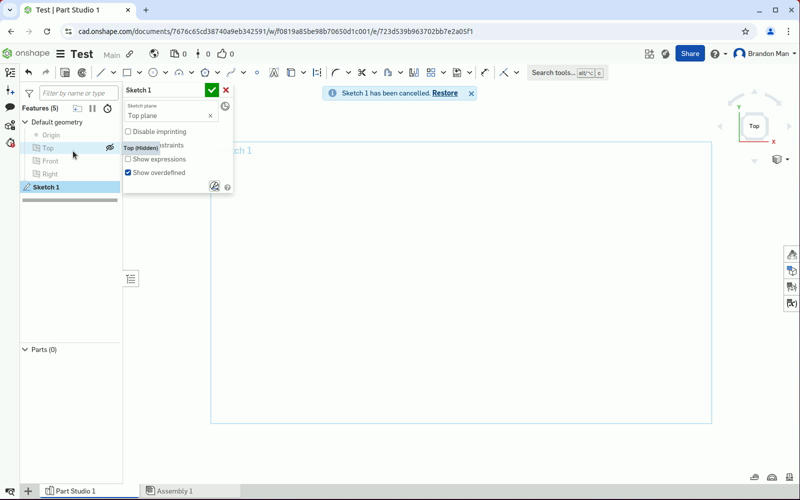
mouse_move(73, 352)
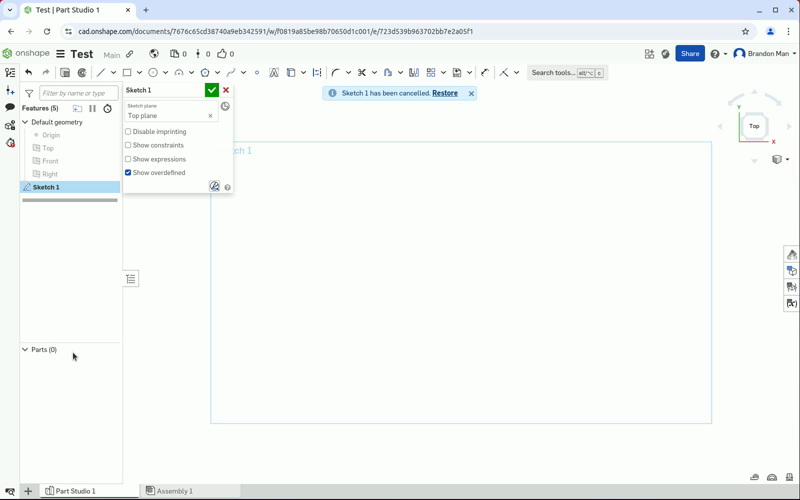
key(y)
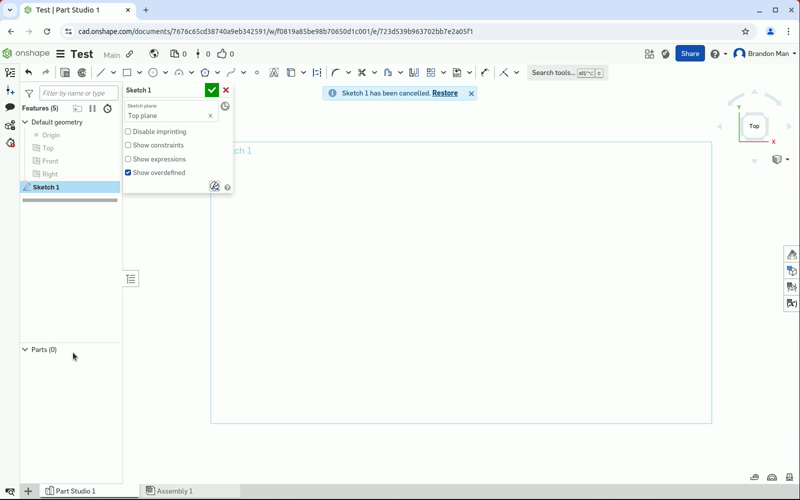
key(c)
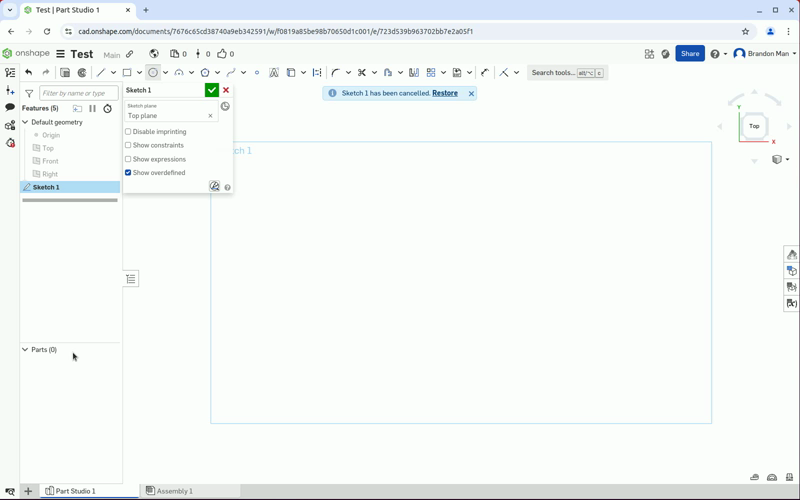
key_down(shift)
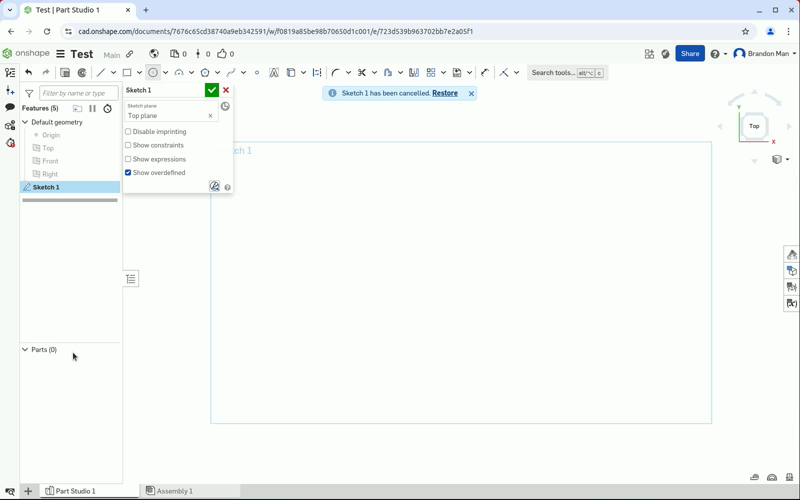
mouse_move(460, 282)
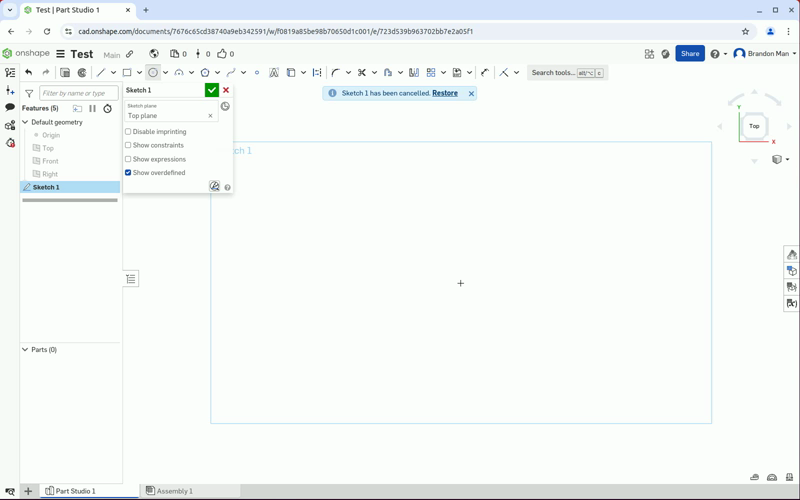
click(460, 282)
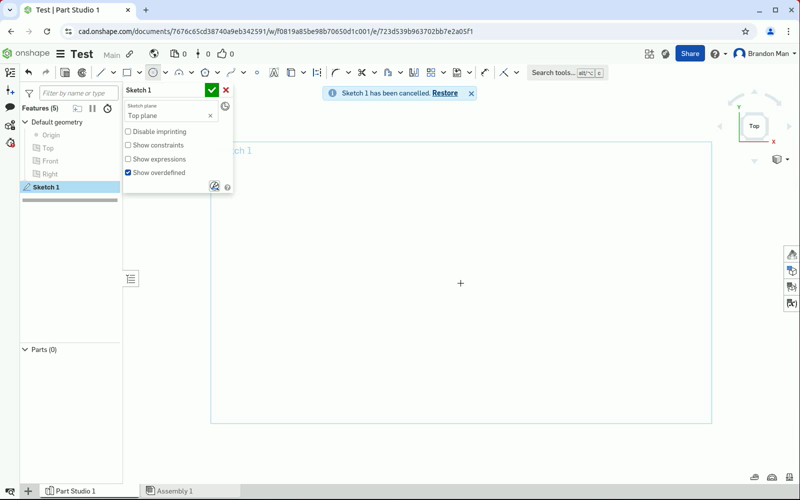
key_up(shift)
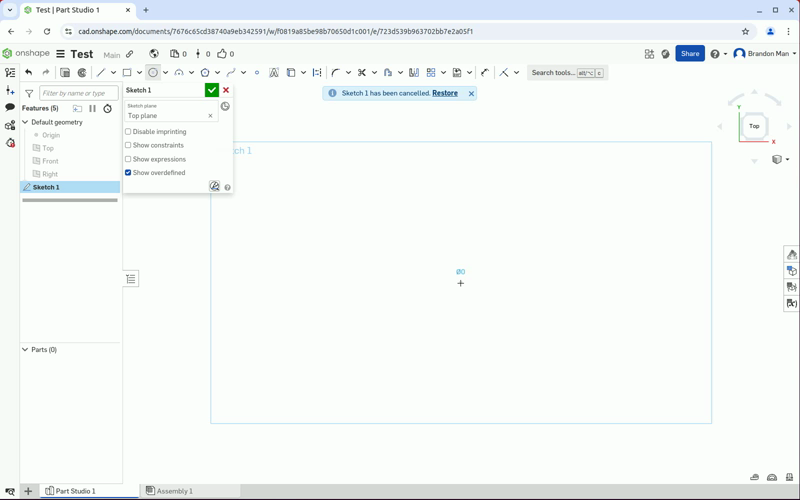
mouse_move(533, 282)
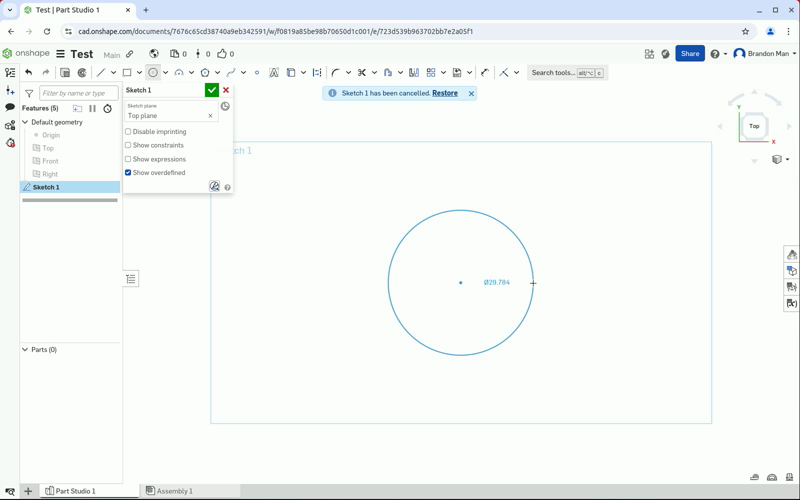
click(533, 282)
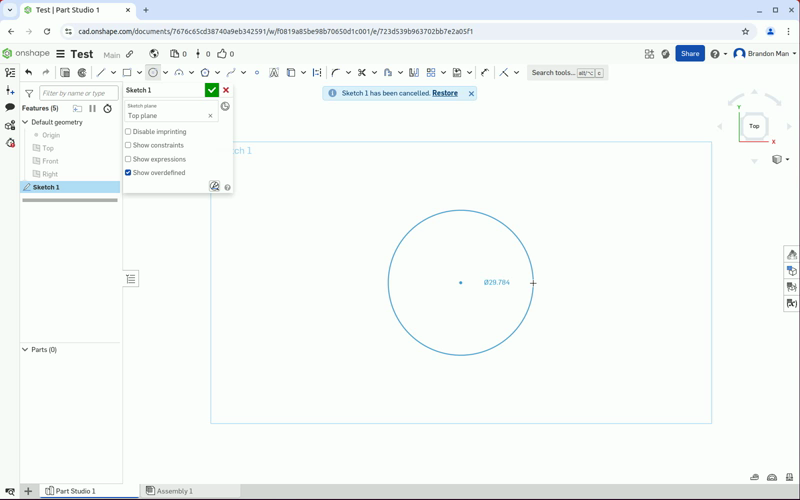
key(esc)
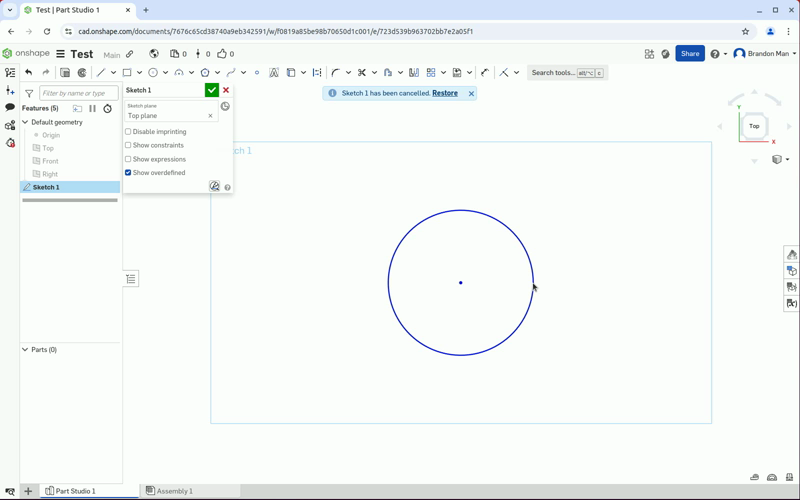
mouse_move(466, 330)
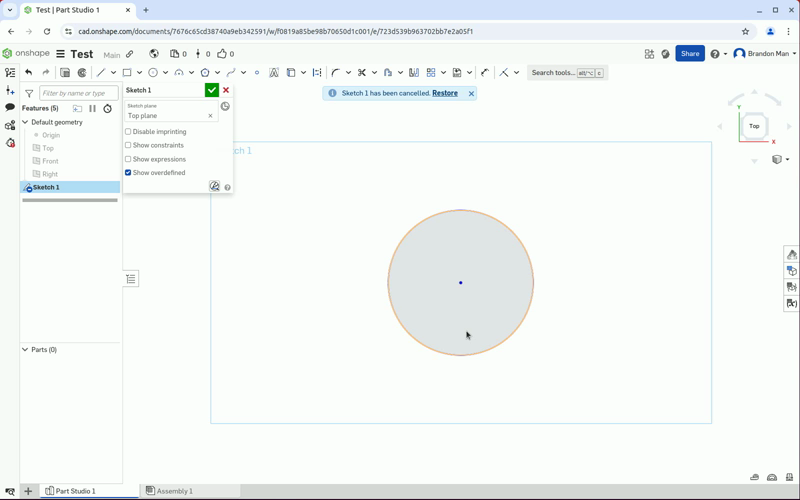
click(466, 330)
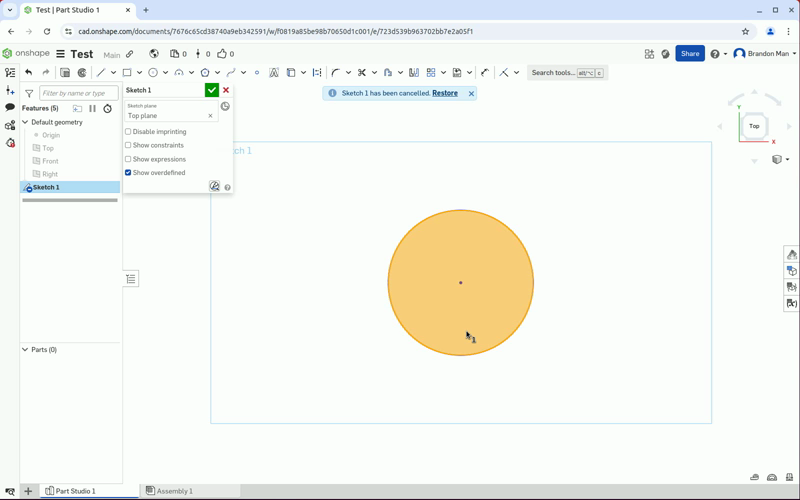
mouse_move(73, 352)
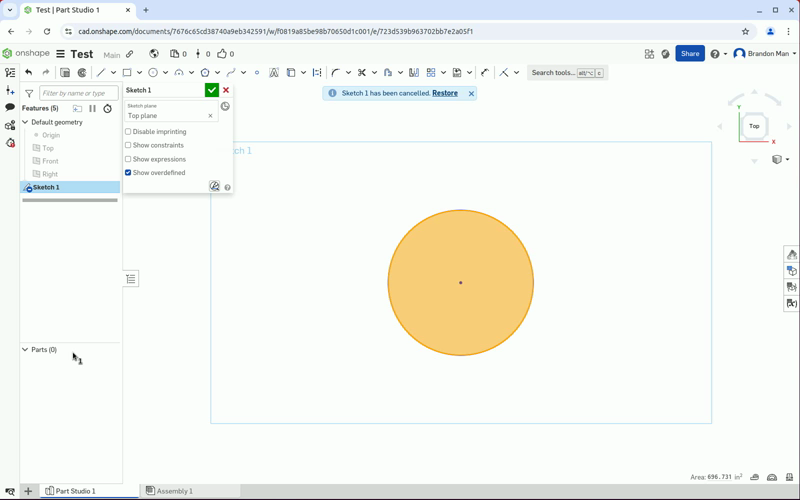
key(shift+y)
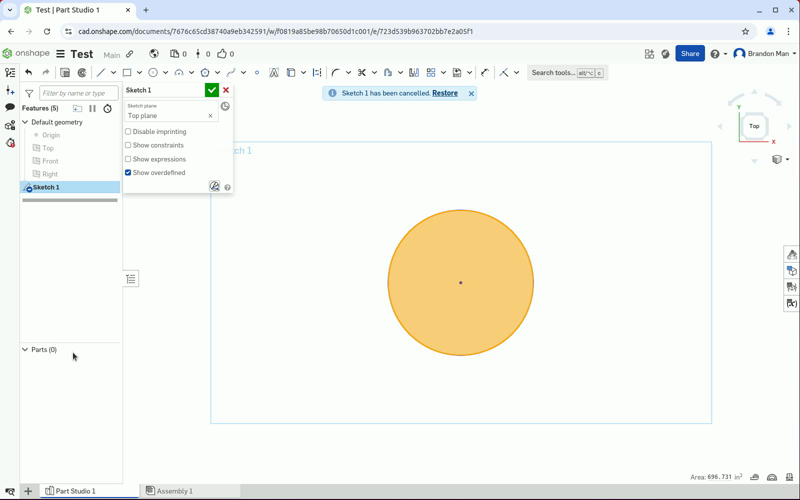
key(shift+e)
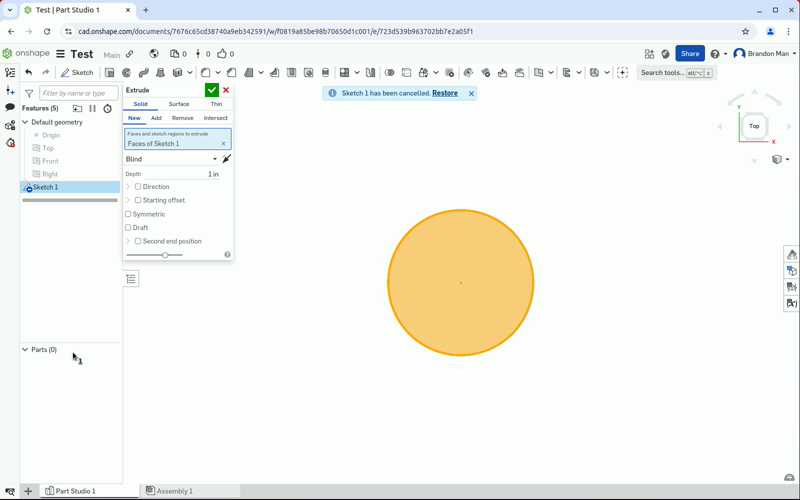
mouse_move(143, 106)
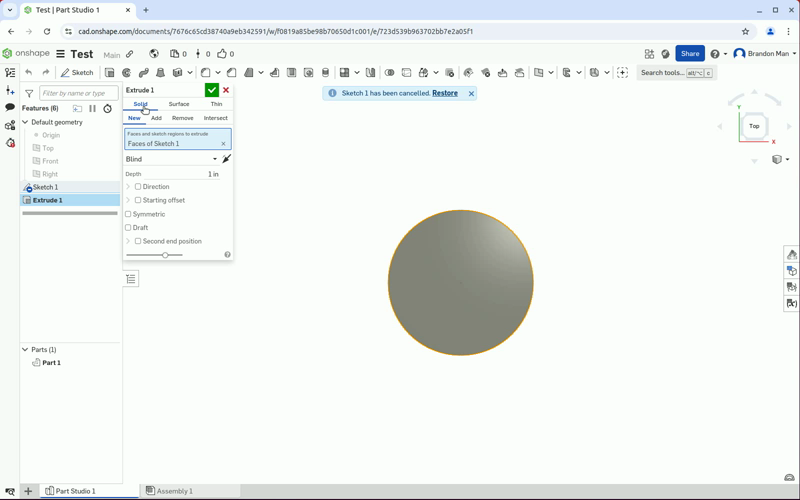
click(143, 106)
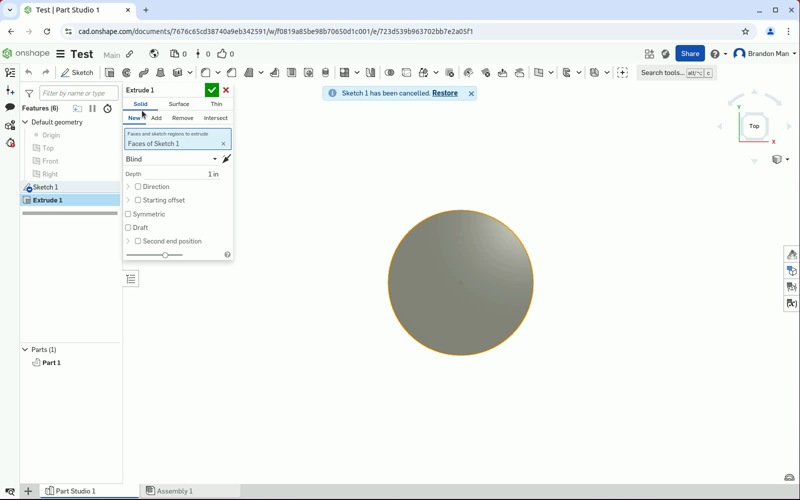
mouse_move(137, 120)
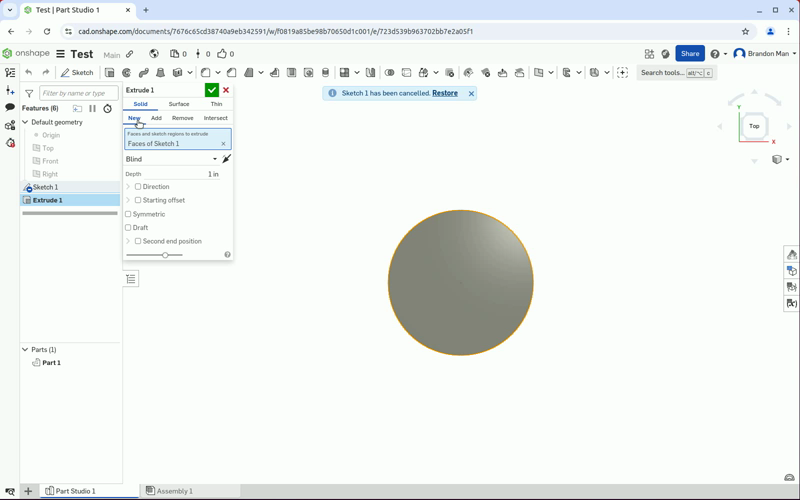
click(137, 120)
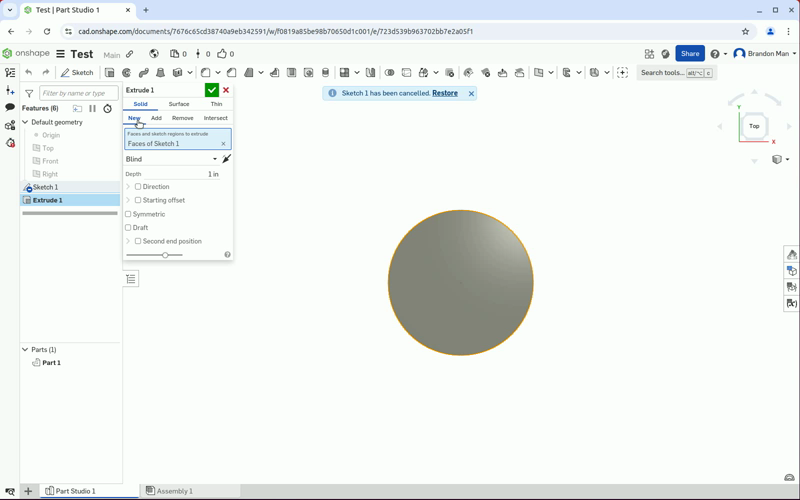
key(tab, 4)
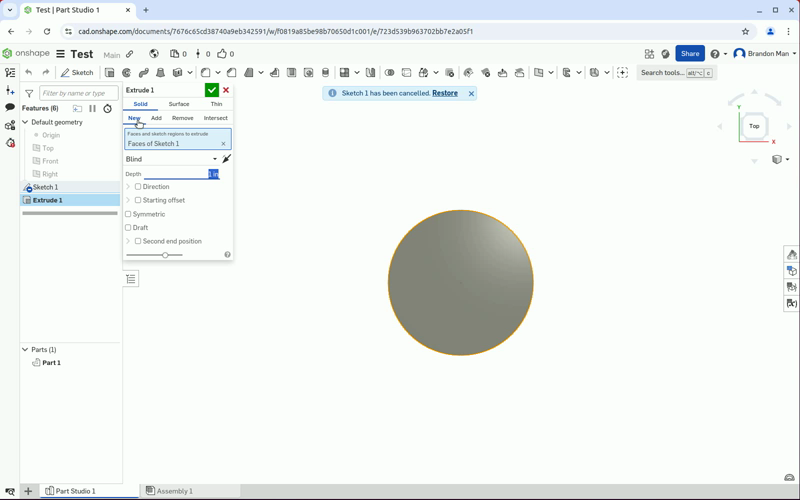
text(8.184)
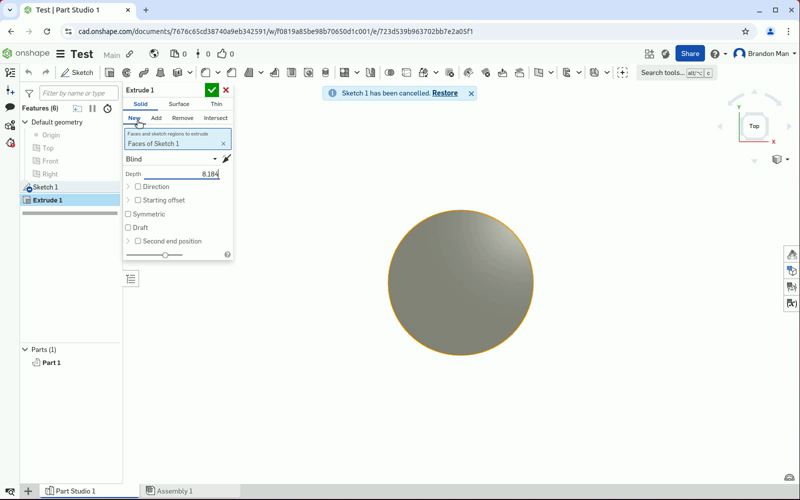
key(enter)
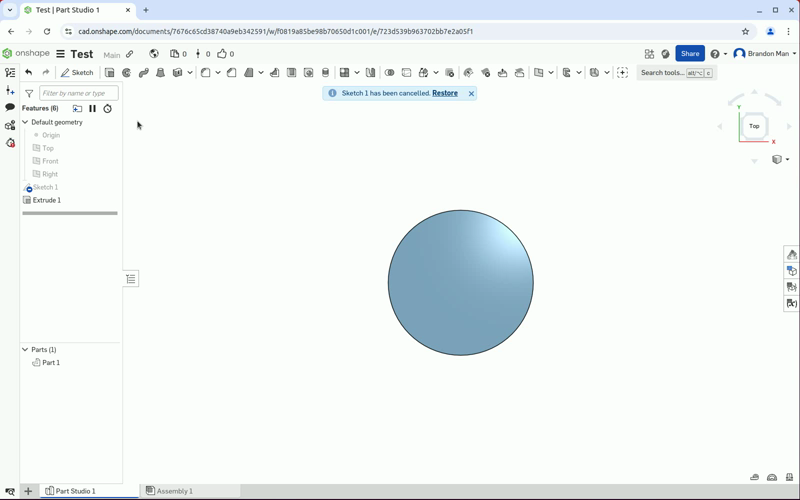
key(shift+h)
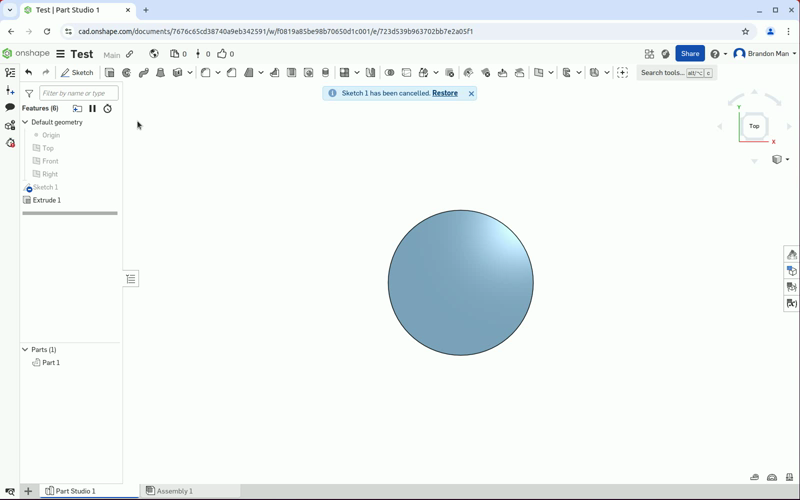
key(shift+h)
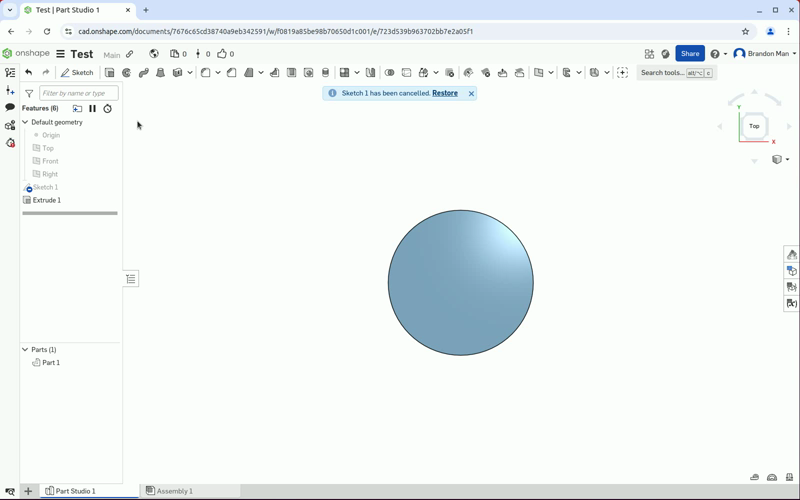
mouse_move(73, 189)
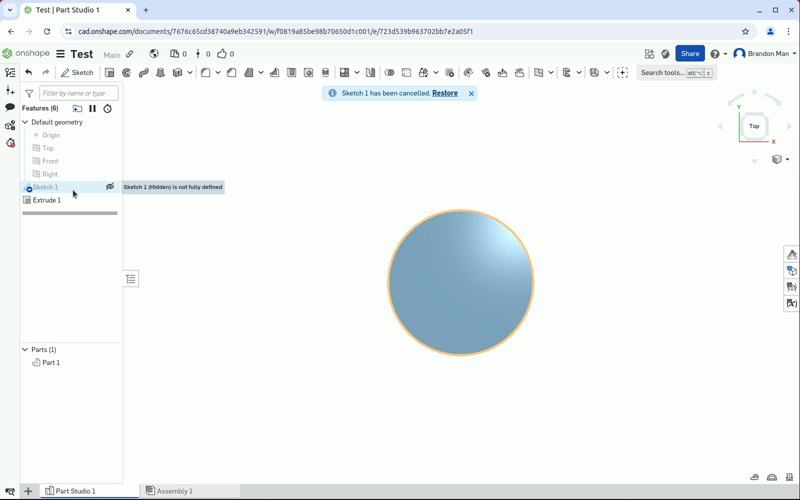
click(73, 189)
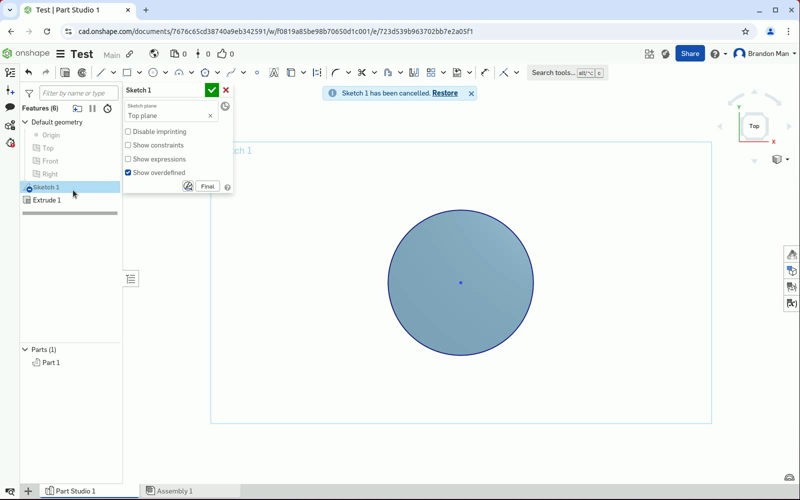
mouse_move(229, 92)
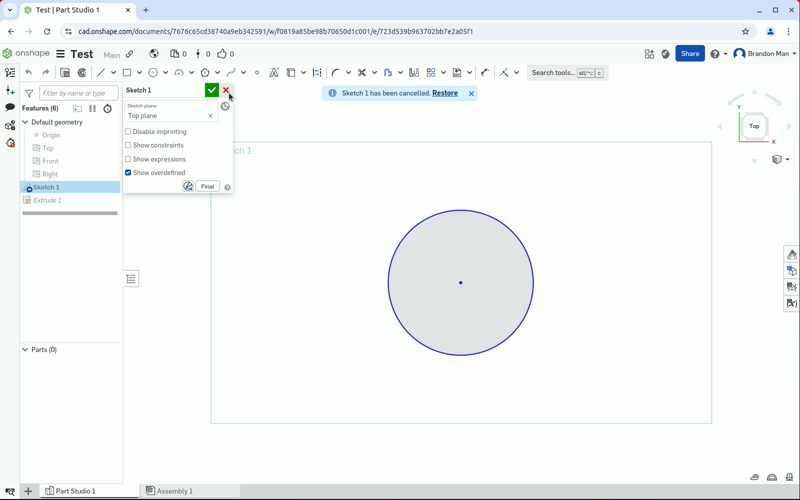
click(229, 92)
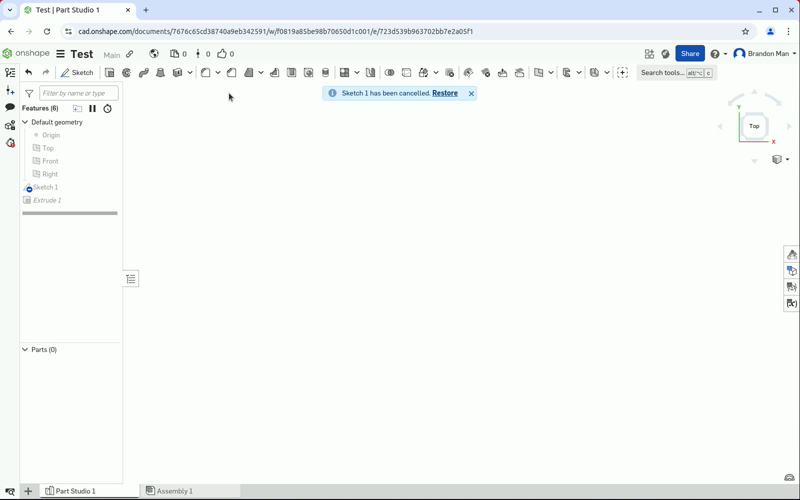
mouse_move(541, 75)
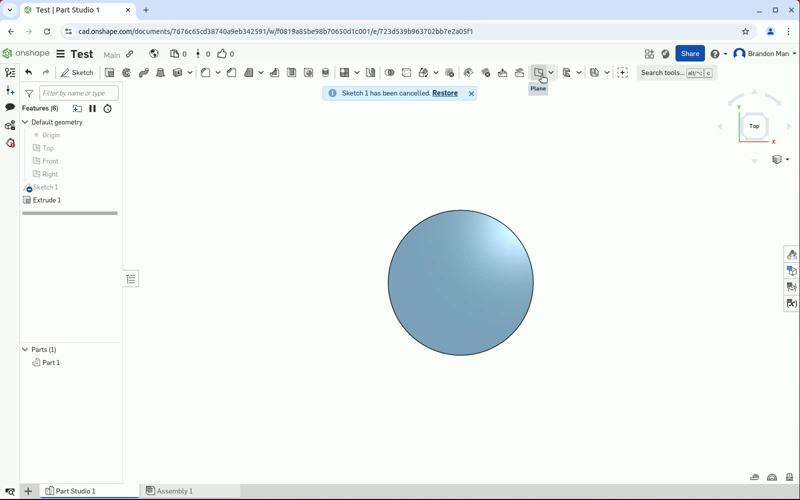
click(541, 75)
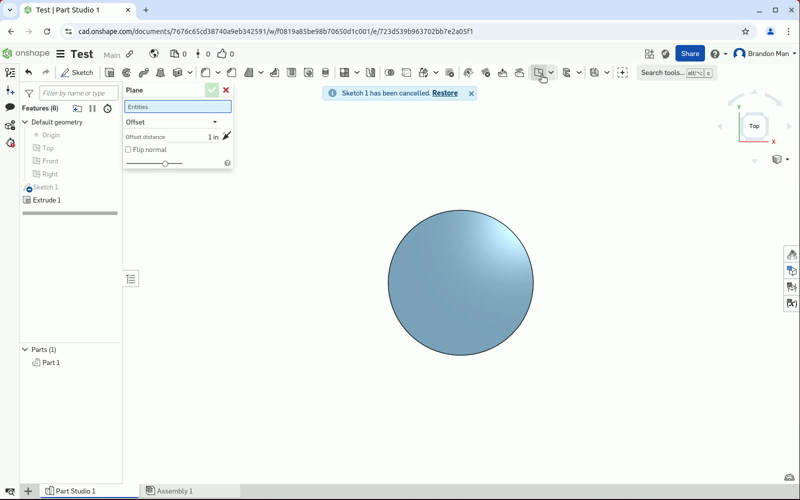
mouse_move(73, 150)
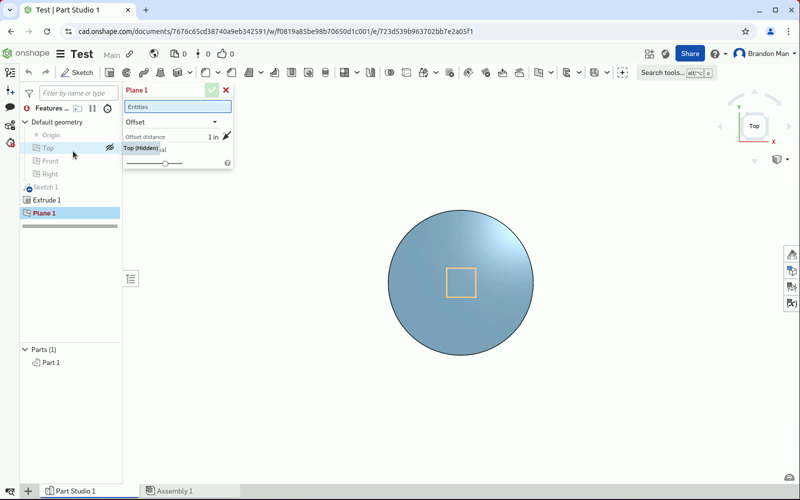
click(73, 150)
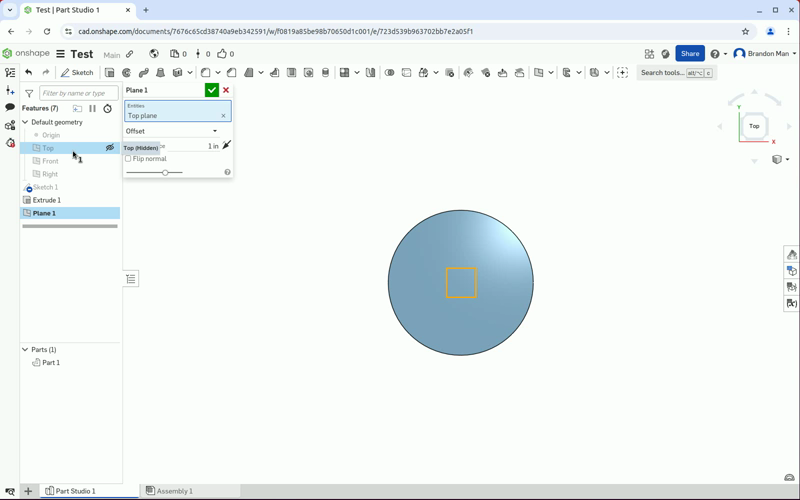
key(tab, 2)
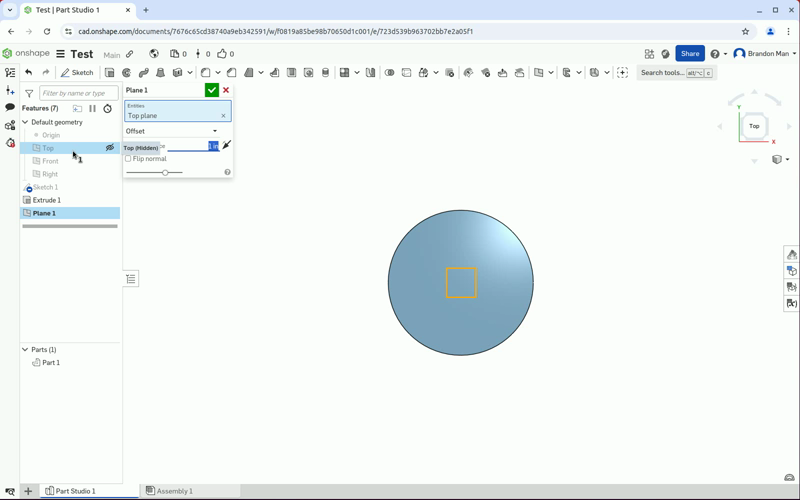
text(8.196)
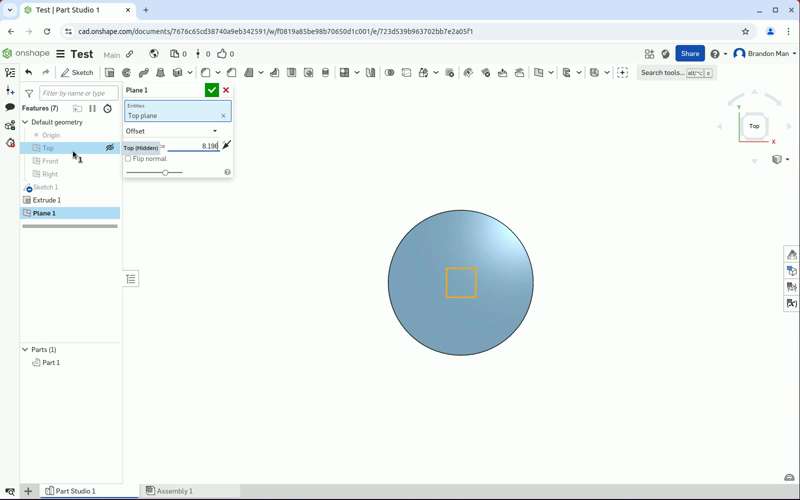
key(enter, 2)
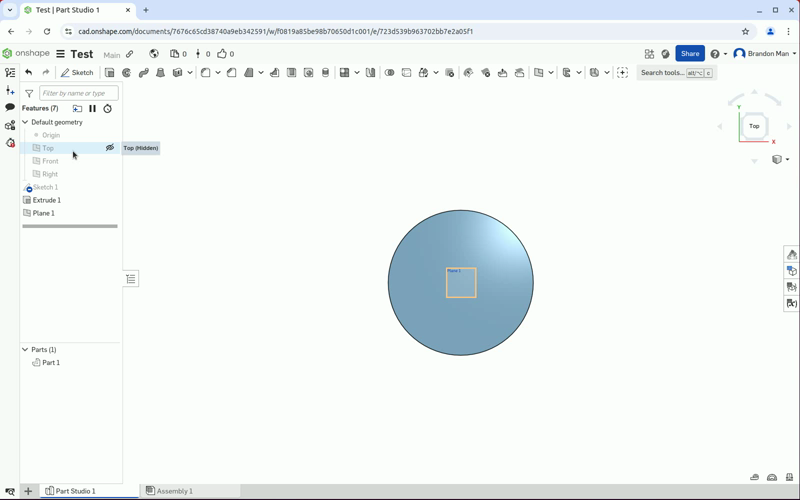
key(shift+s)
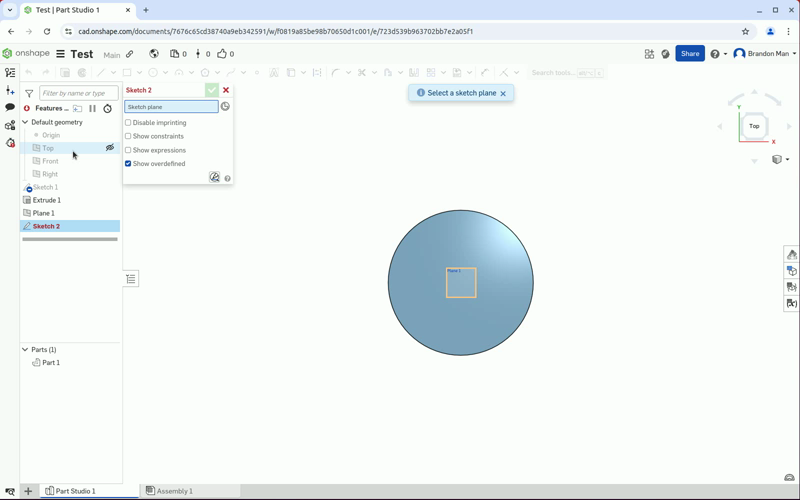
mouse_move(73, 215)
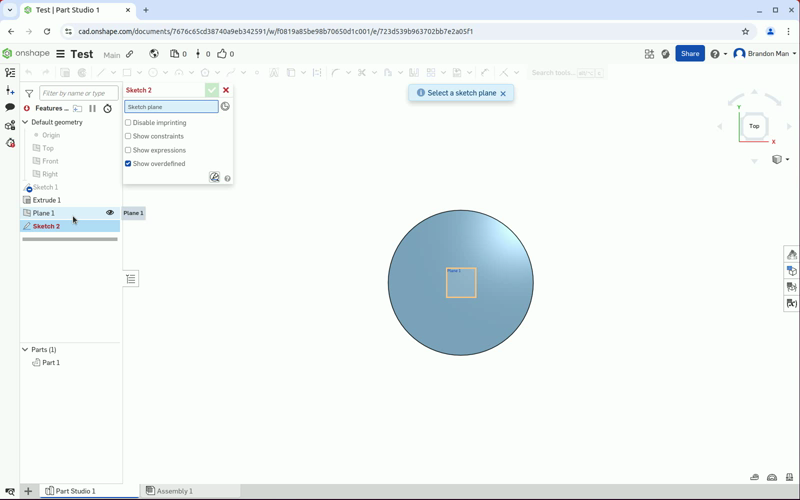
click(73, 215)
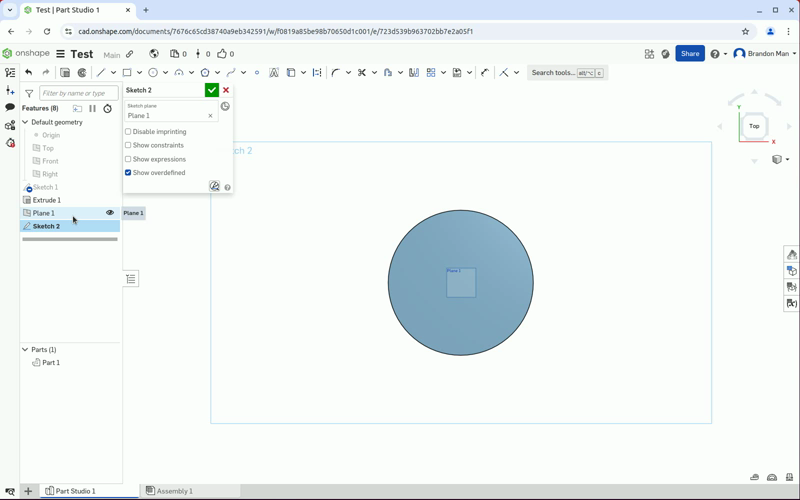
mouse_move(73, 352)
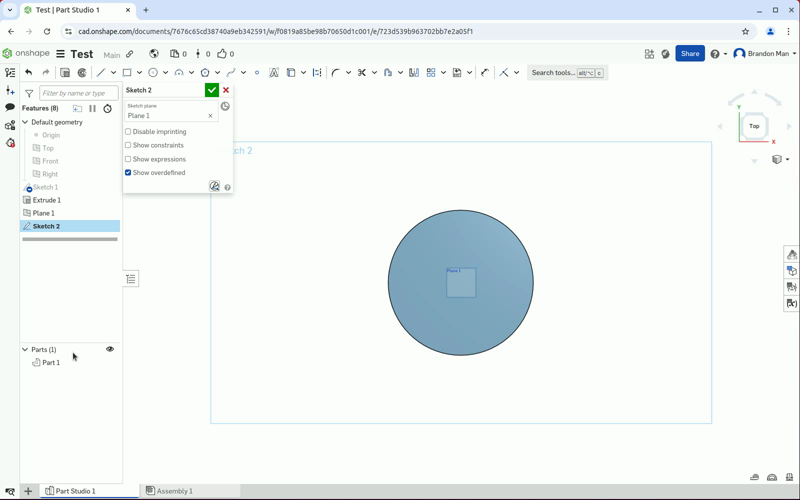
key(y)
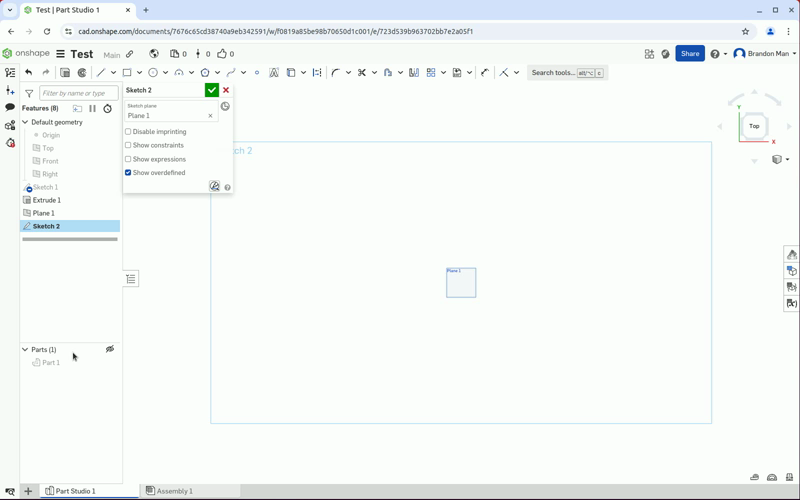
key(c)
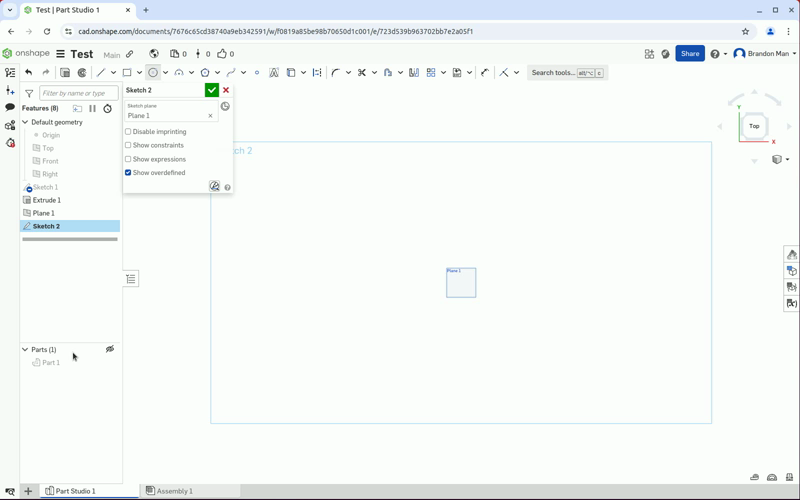
key_down(shift)
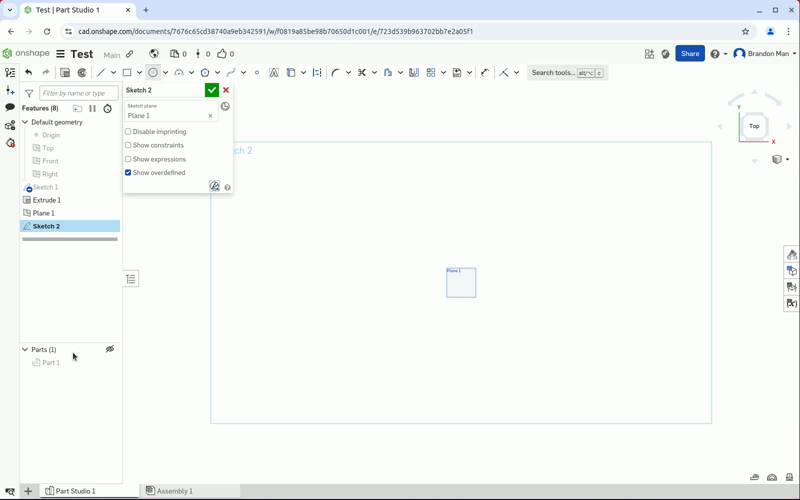
mouse_move(460, 282)
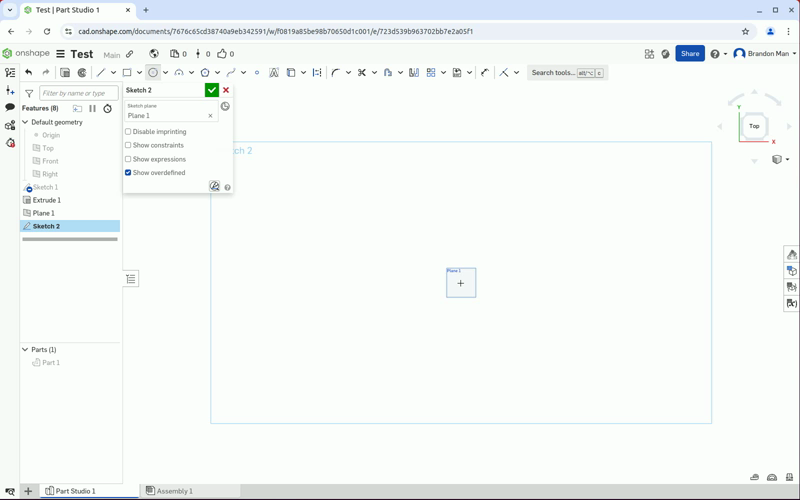
click(460, 282)
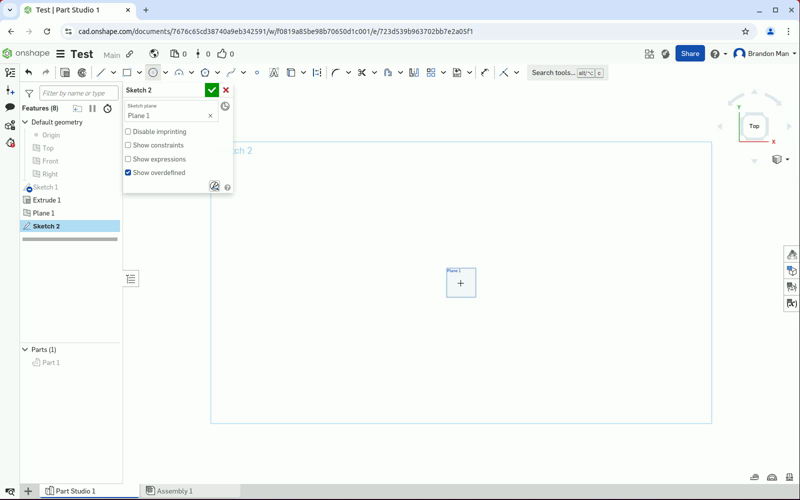
key_up(shift)
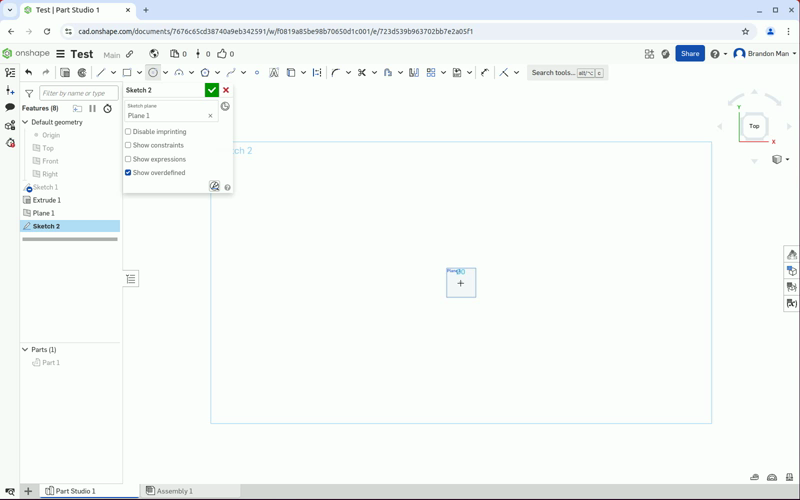
mouse_move(511, 282)
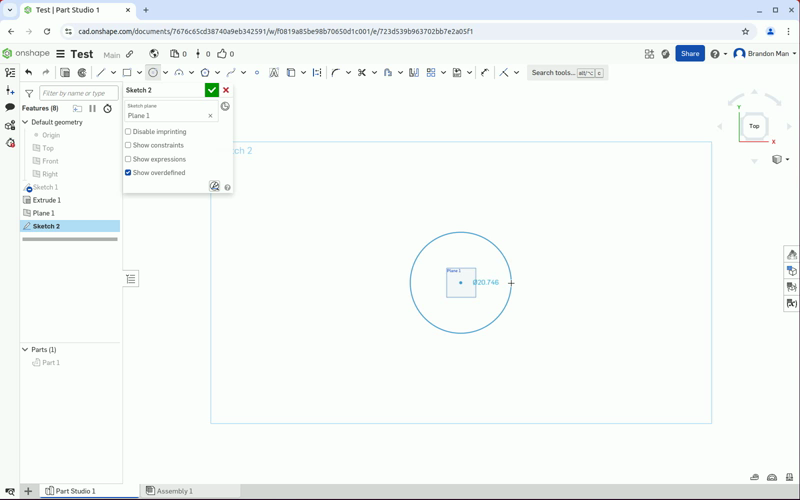
click(511, 282)
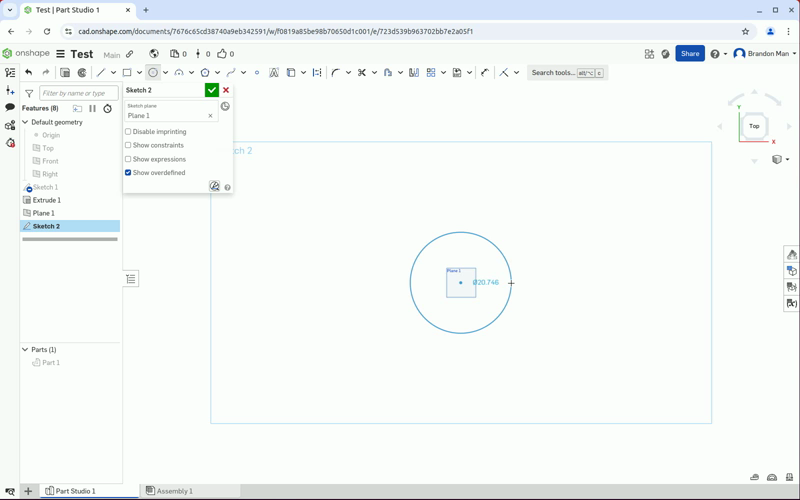
key(esc)
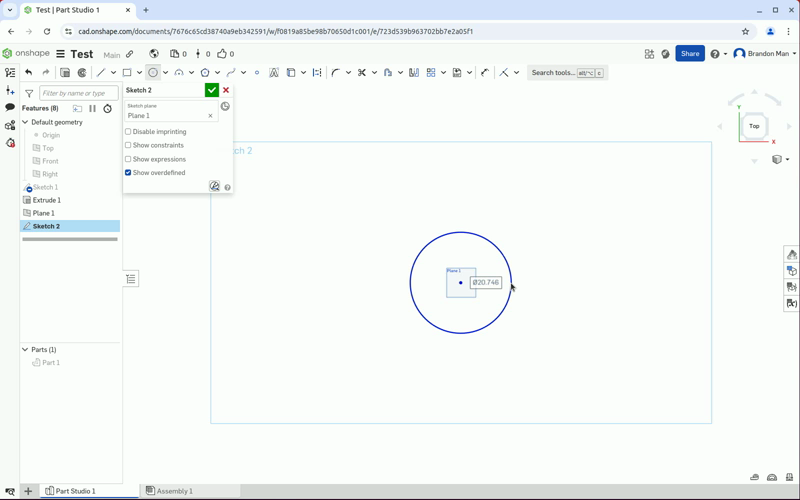
mouse_move(471, 299)
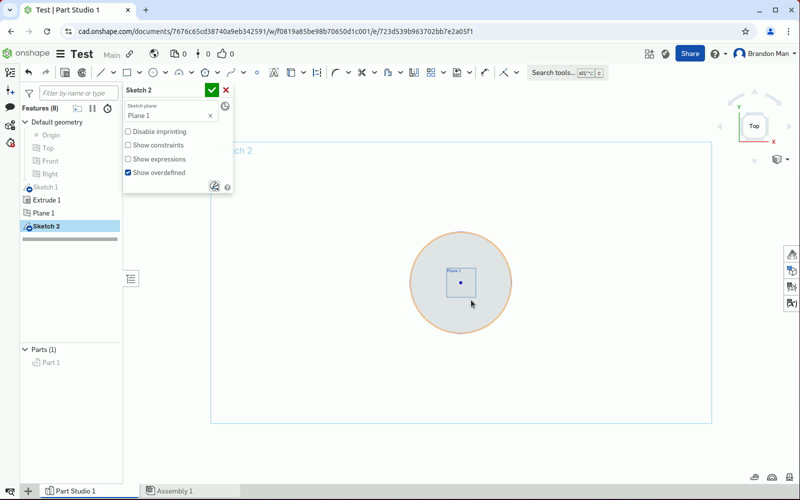
click(471, 299)
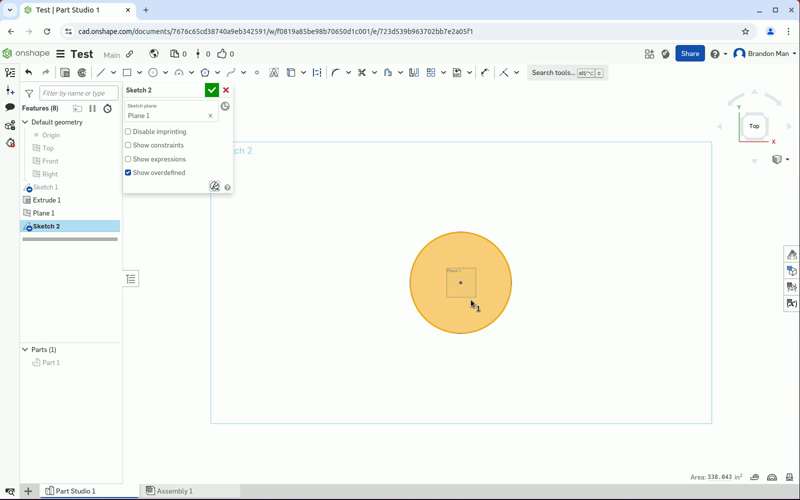
mouse_move(73, 352)
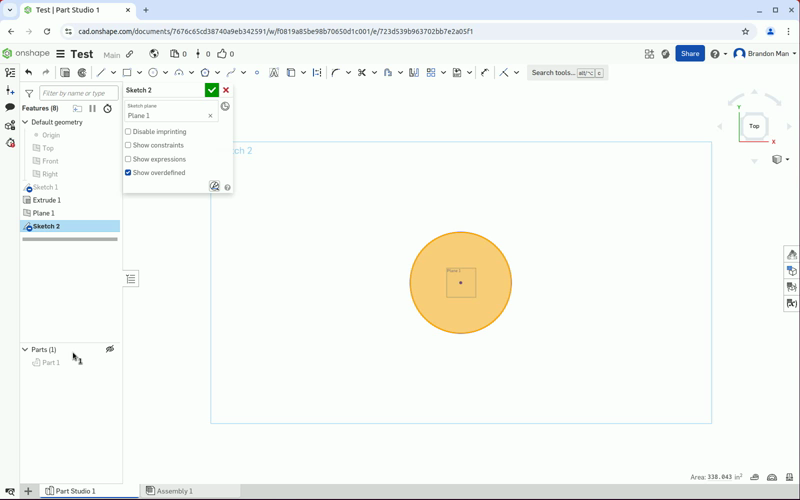
key(shift+y)
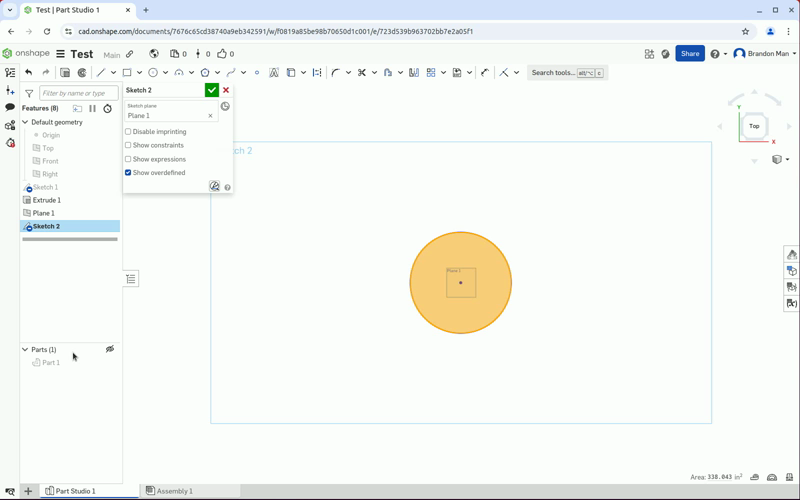
key(shift+e)
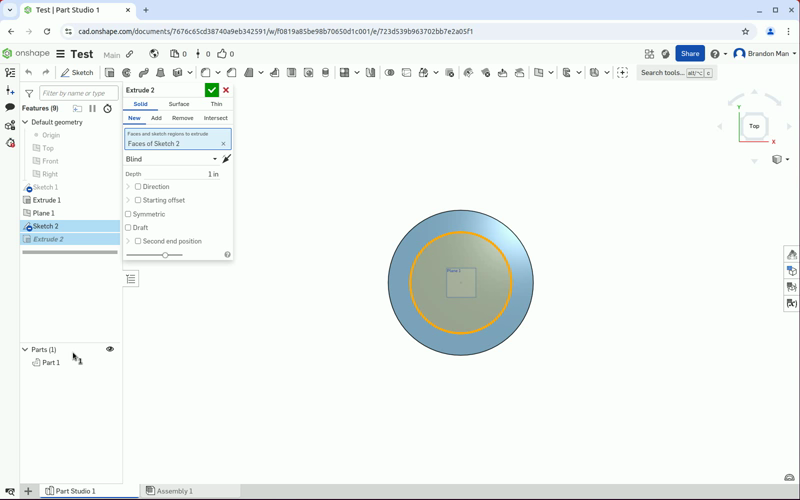
mouse_move(143, 106)
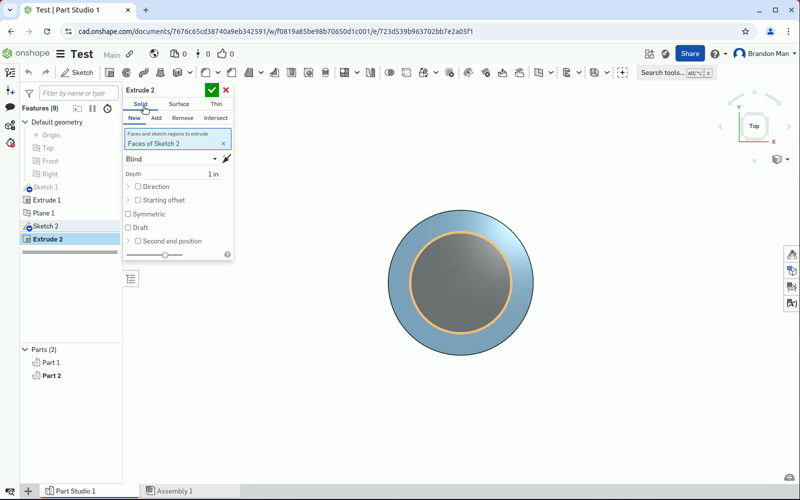
click(143, 106)
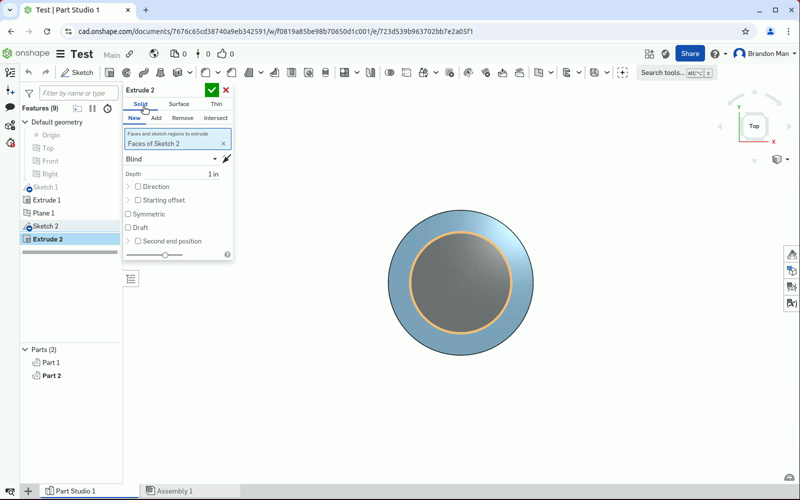
mouse_move(137, 120)
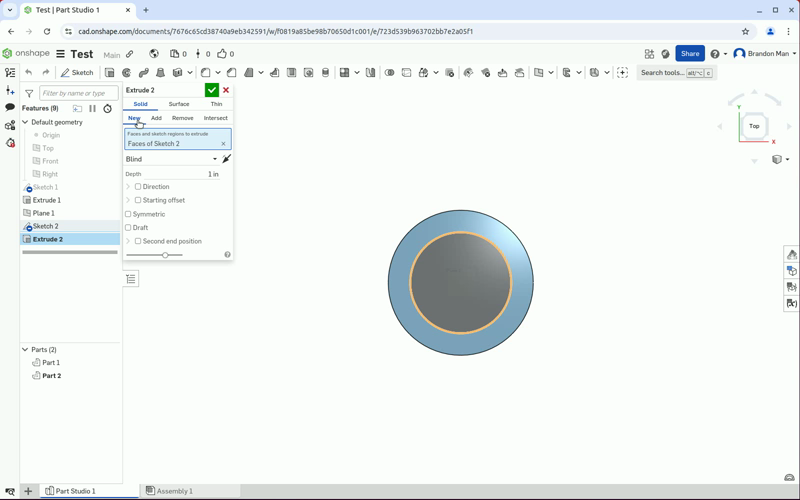
click(137, 120)
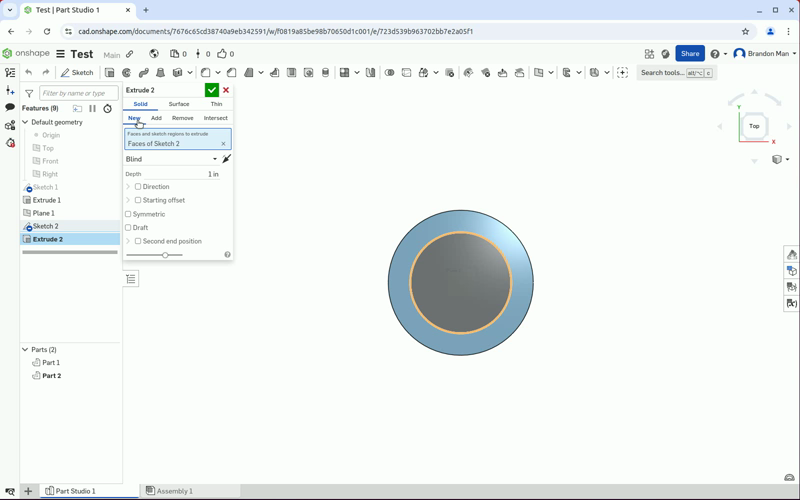
key(tab, 4)
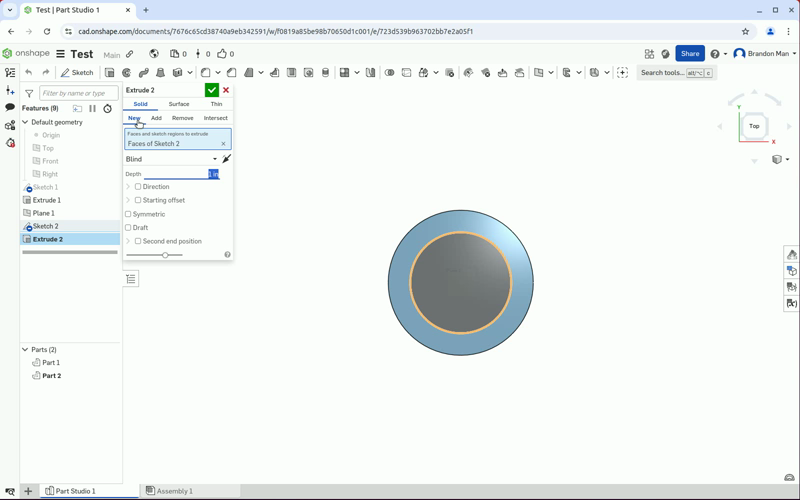
text(11.554)
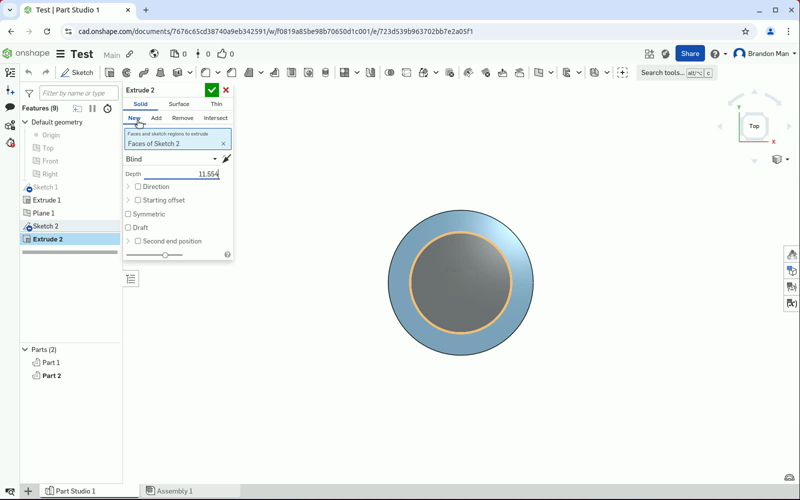
key(enter)
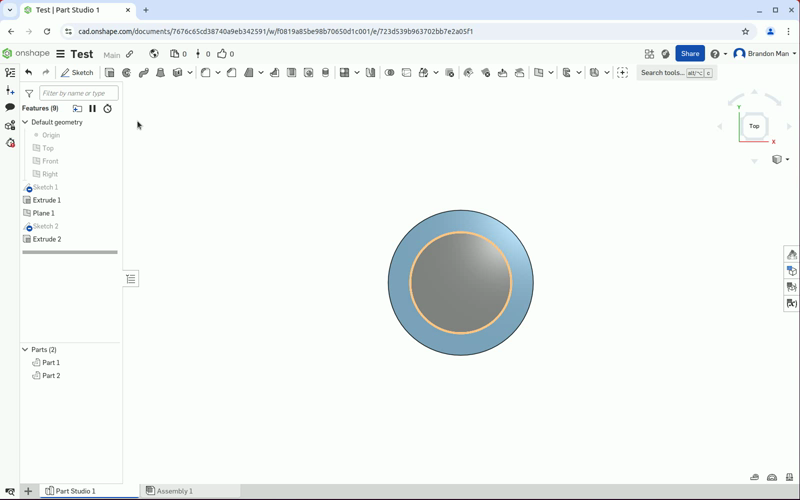
key(shift+h)
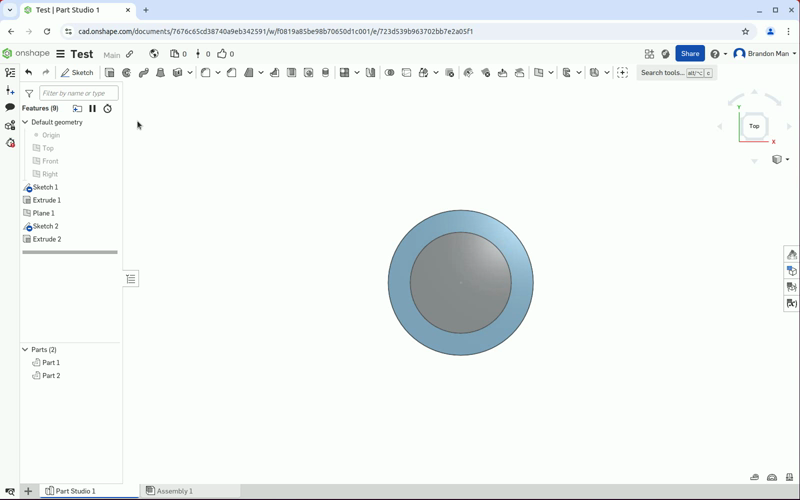
key(shift+h)
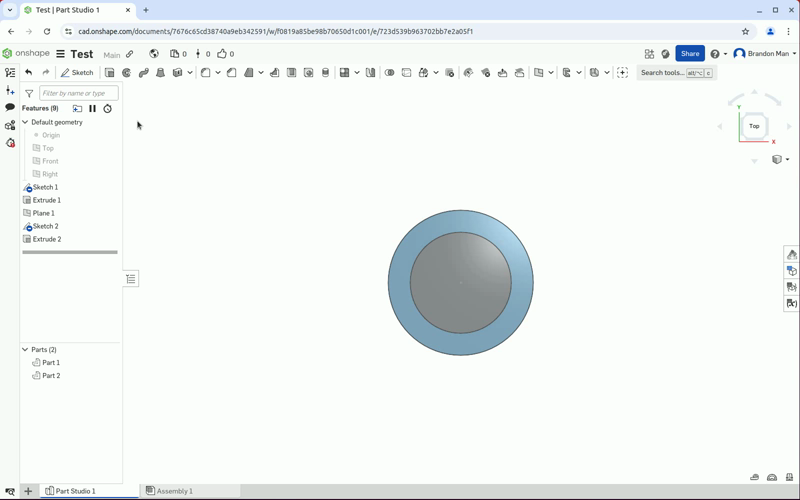
key(shift+7)
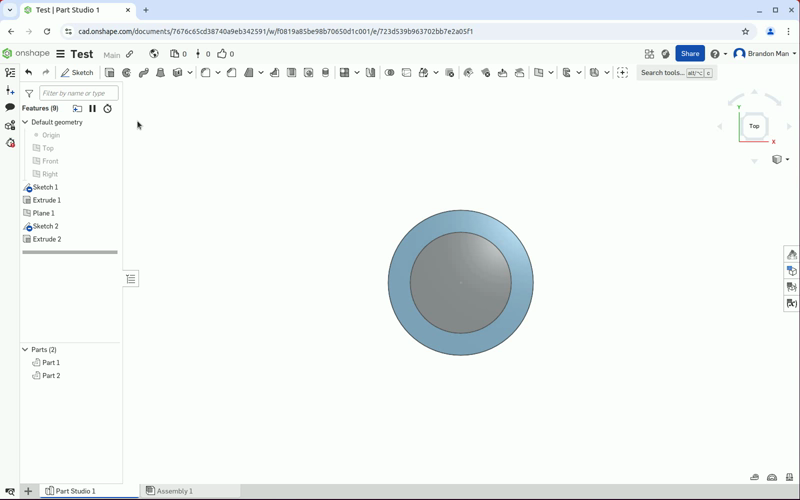
key(up, 3)
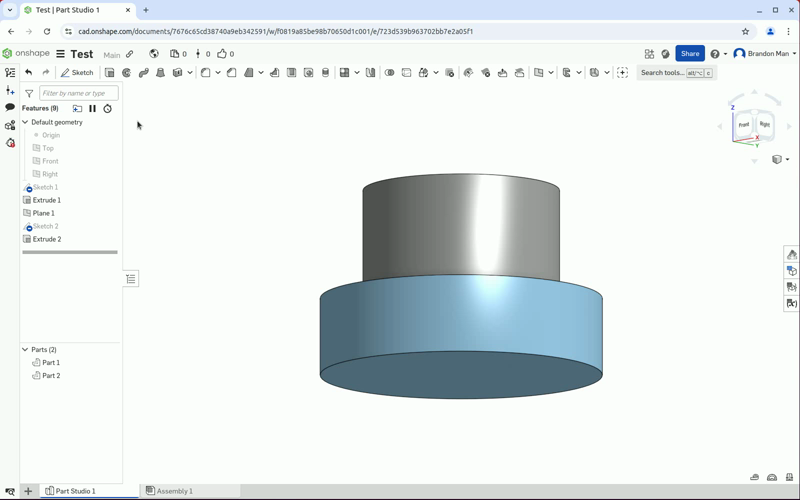
key(left, 3)
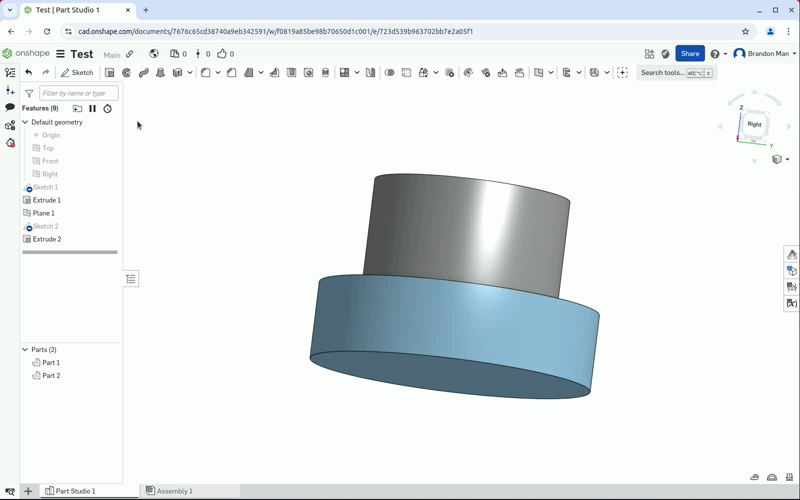
key(right, 3)
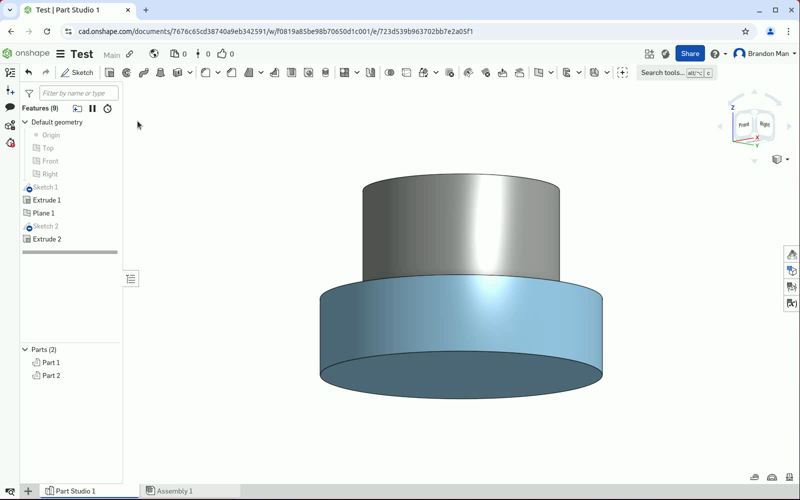
key(down, 3)
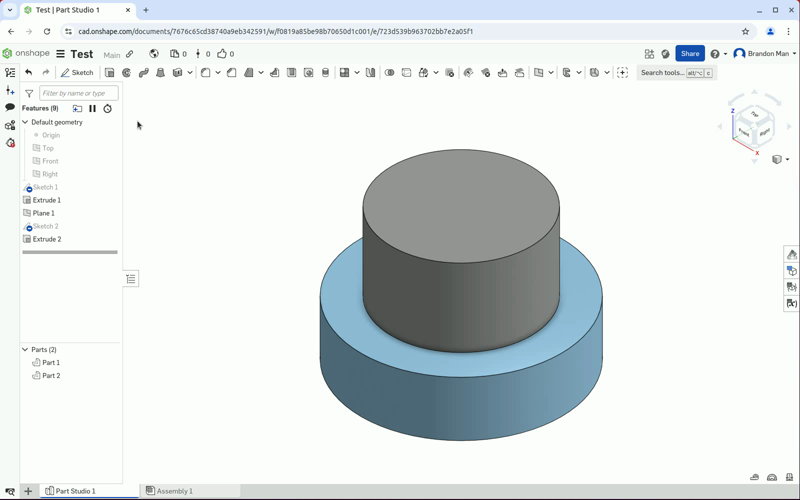
mouse_move(73, 189)
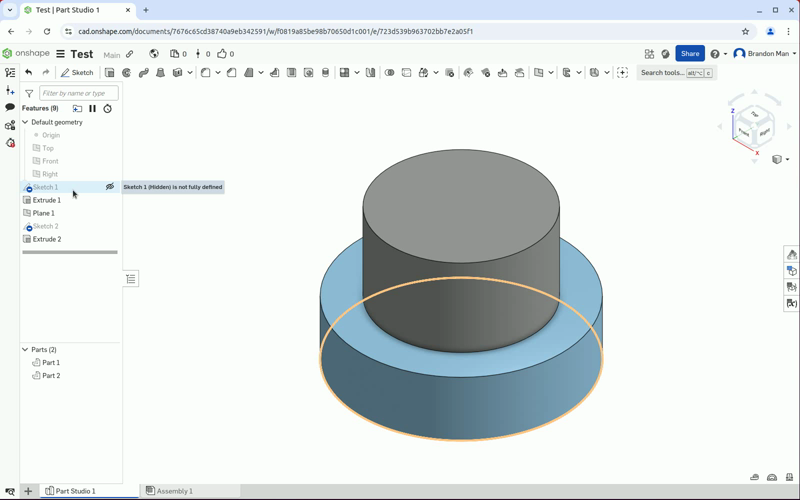
click(73, 189)